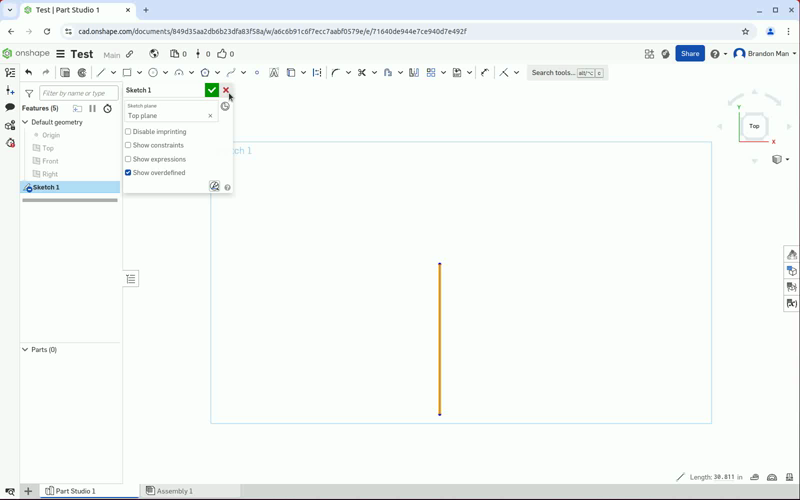
key(shift+h)
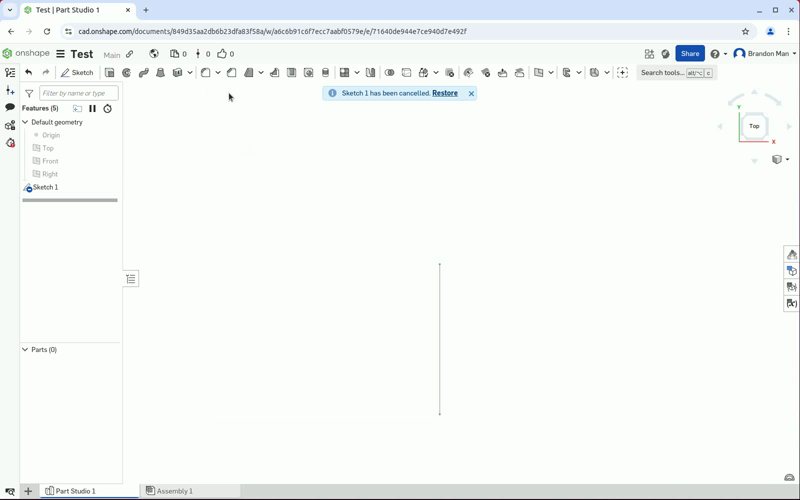
key(shift+s)
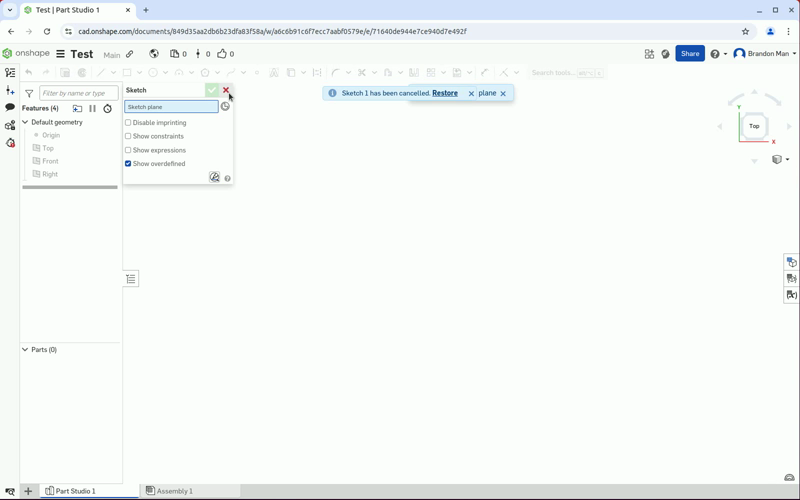
mouse_move(73, 150)
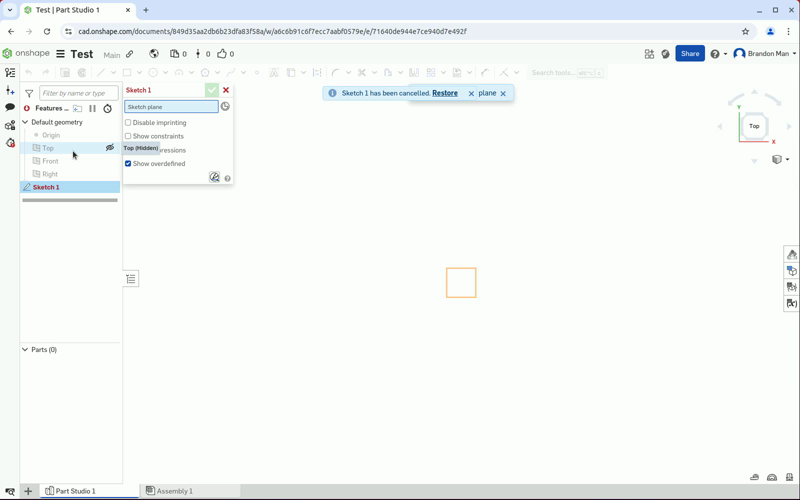
click(73, 150)
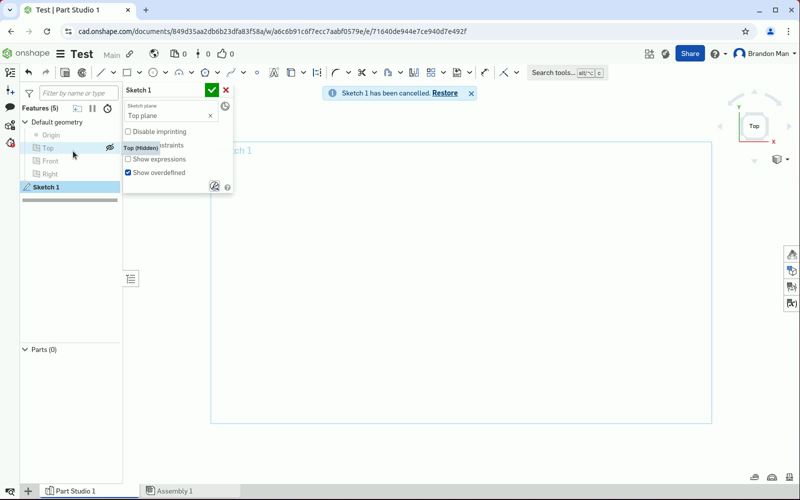
mouse_move(73, 352)
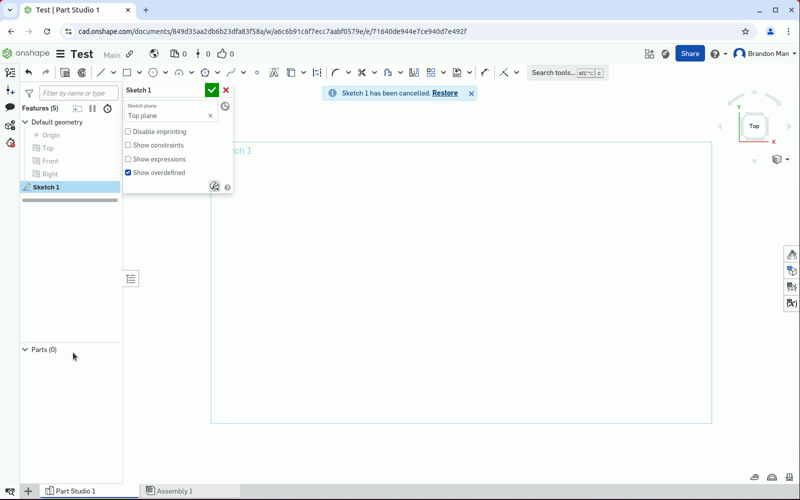
key(y)
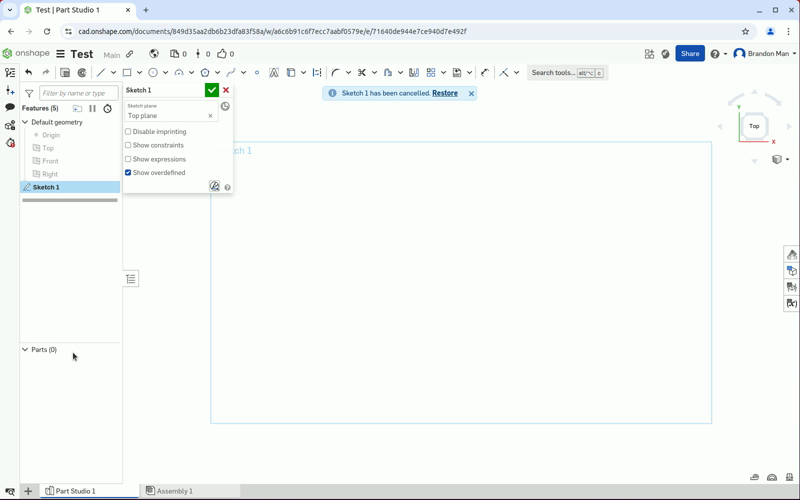
key(c)
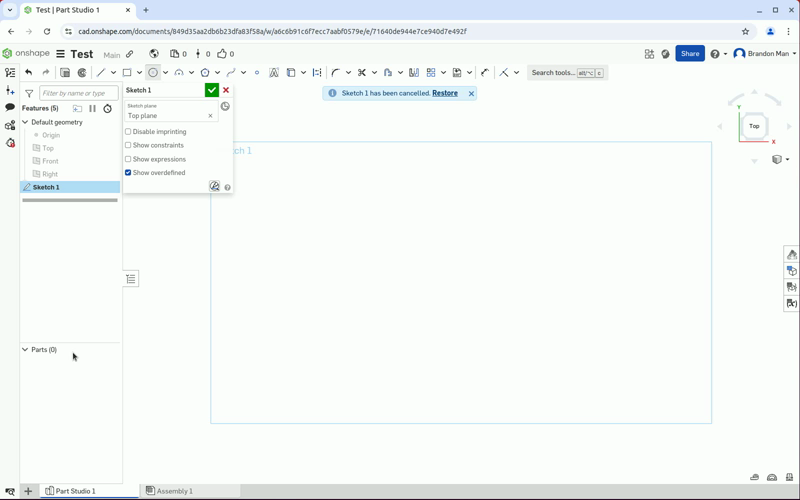
key_down(shift)
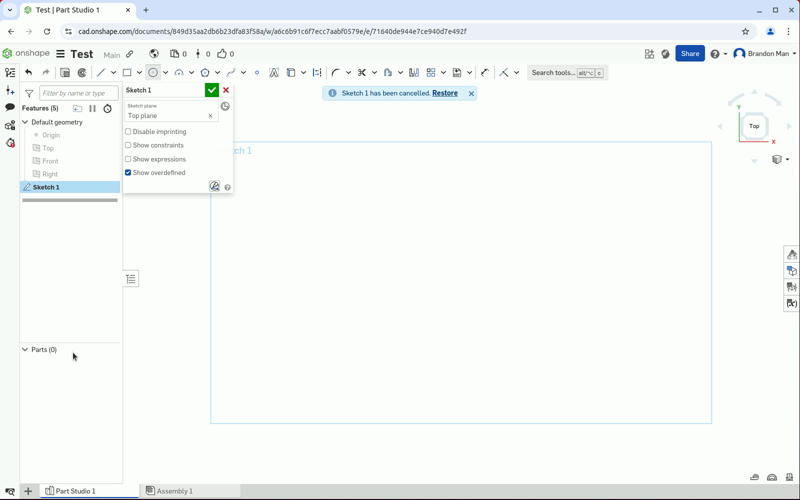
mouse_move(460, 282)
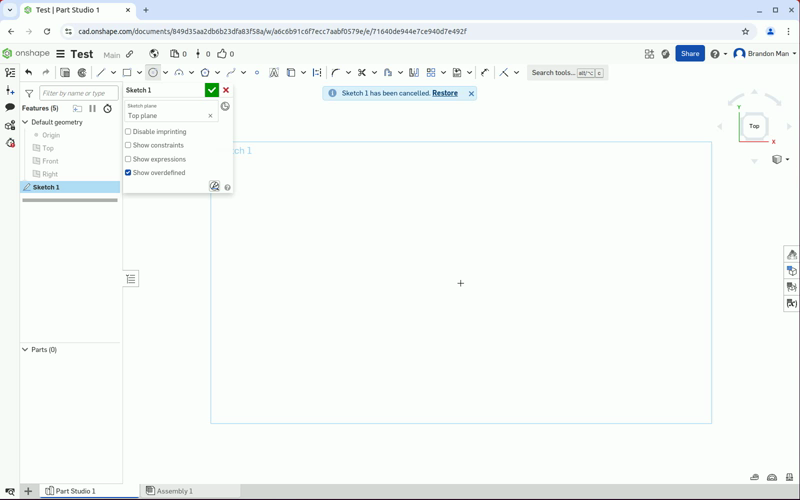
click(460, 282)
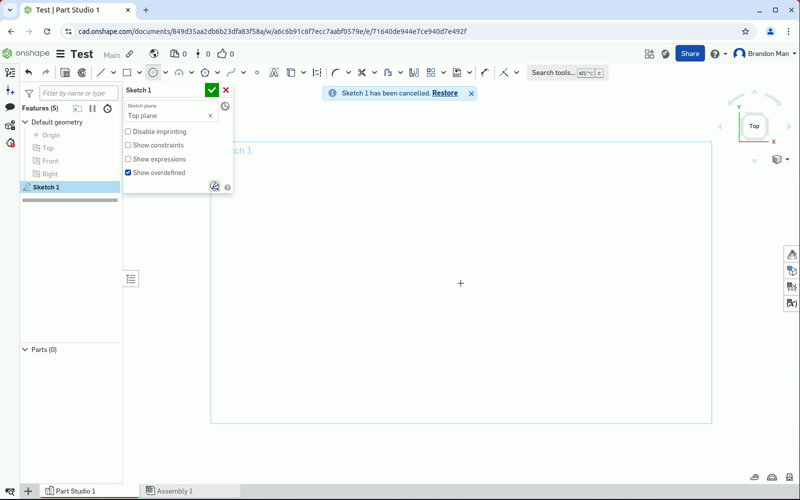
key_up(shift)
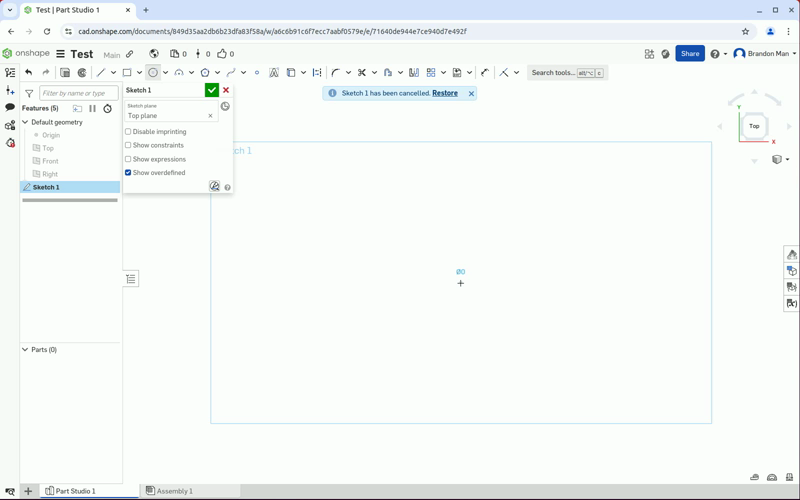
mouse_move(509, 282)
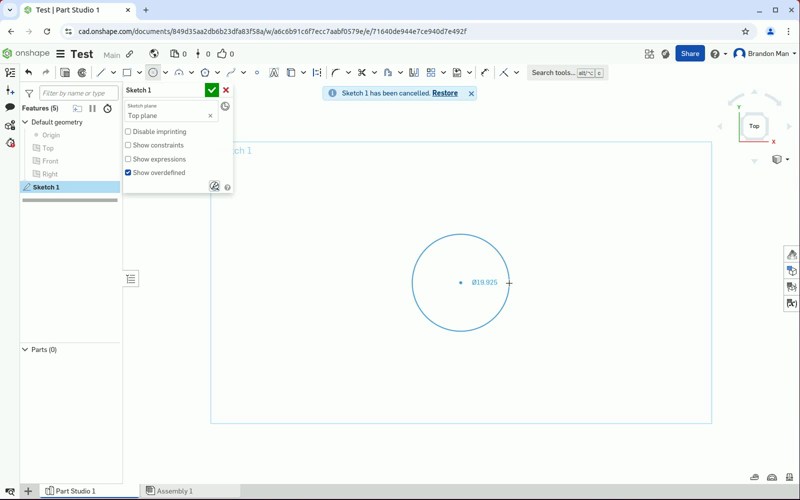
click(509, 282)
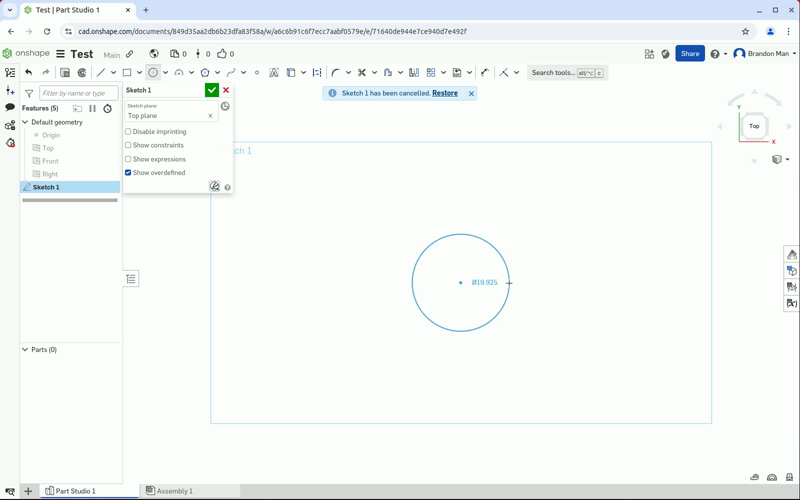
key(esc)
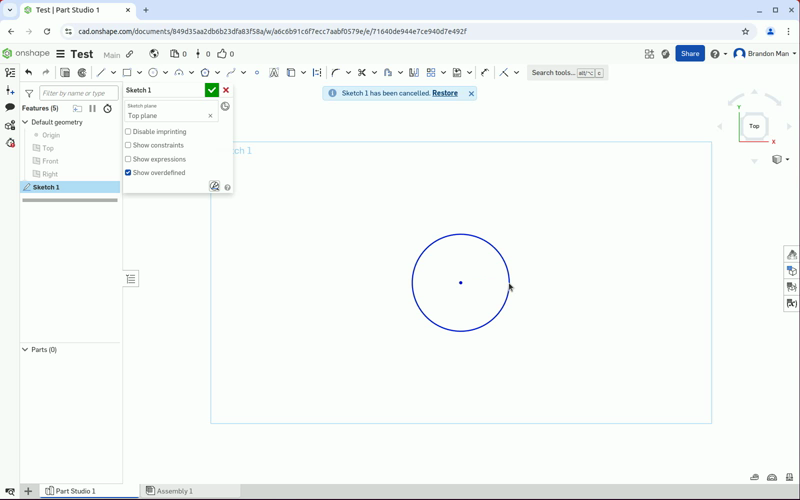
key(c)
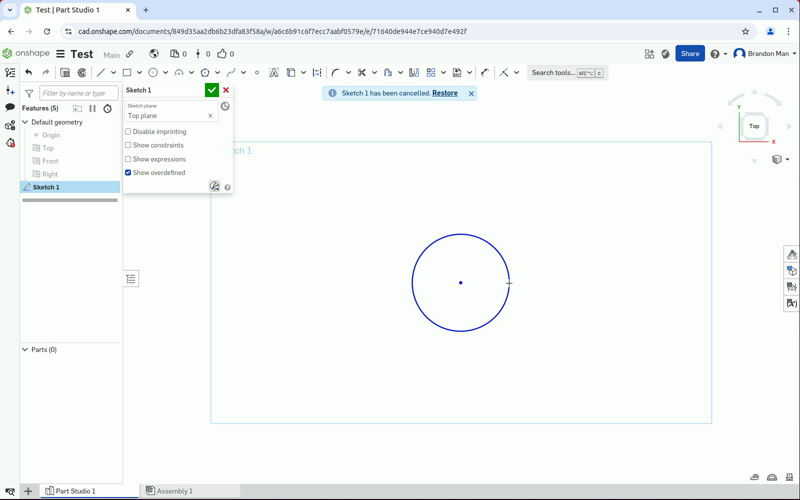
key_down(shift)
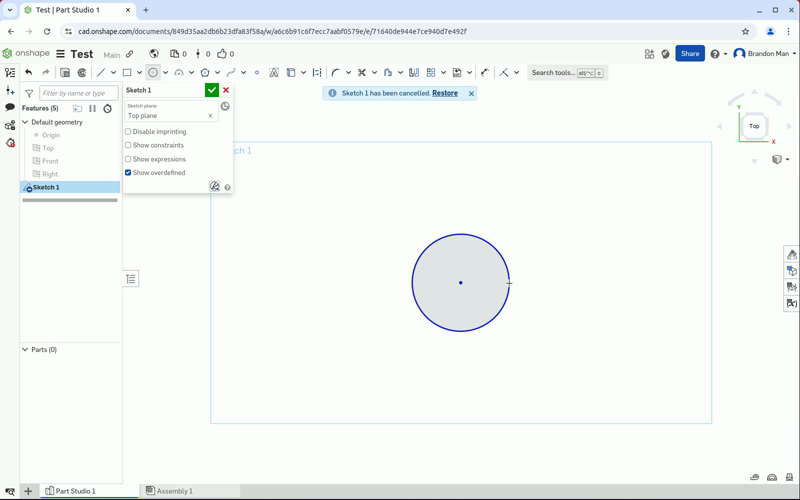
mouse_move(460, 282)
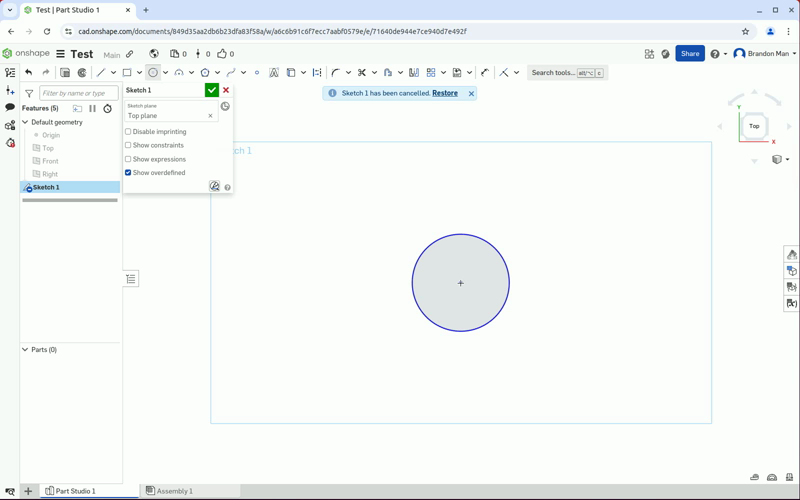
click(460, 282)
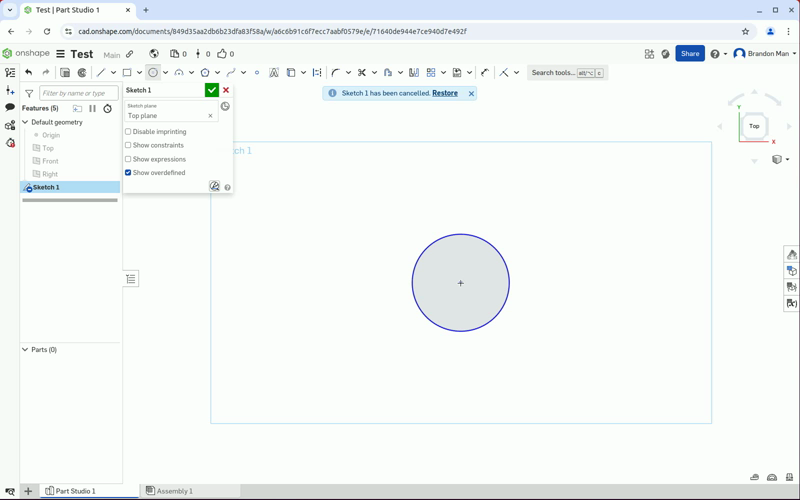
key_up(shift)
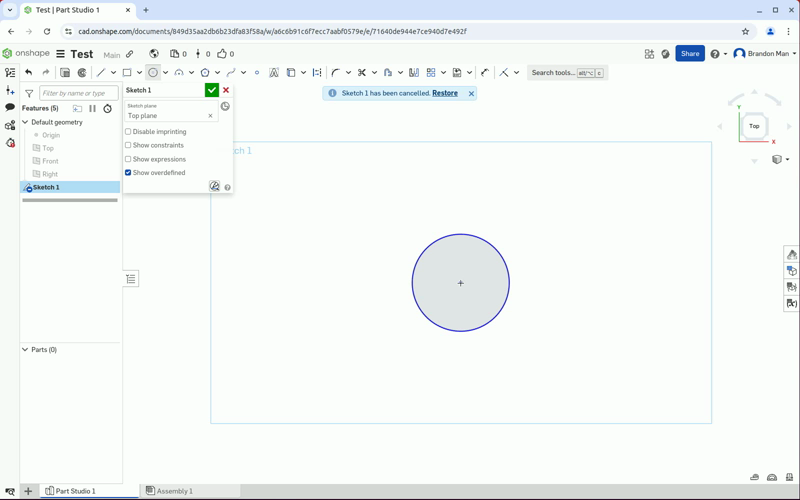
mouse_move(487, 282)
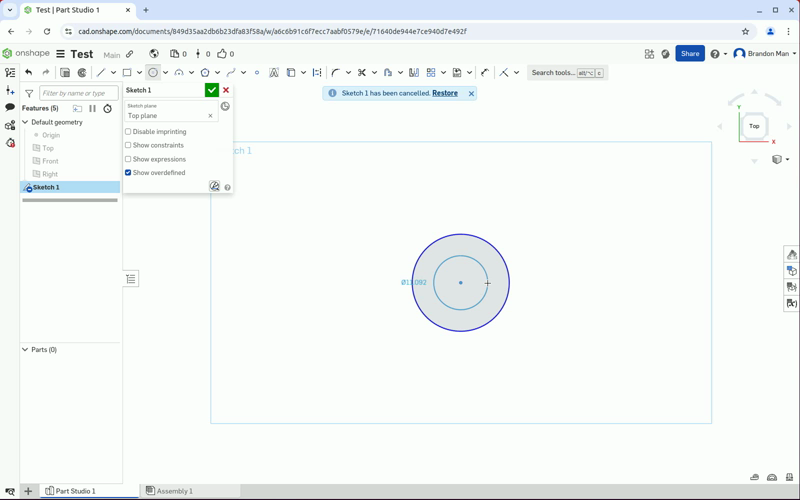
click(487, 282)
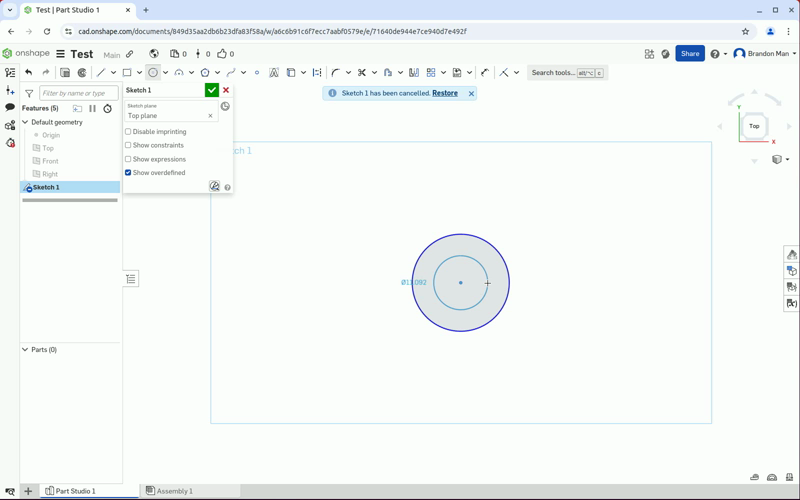
key(esc)
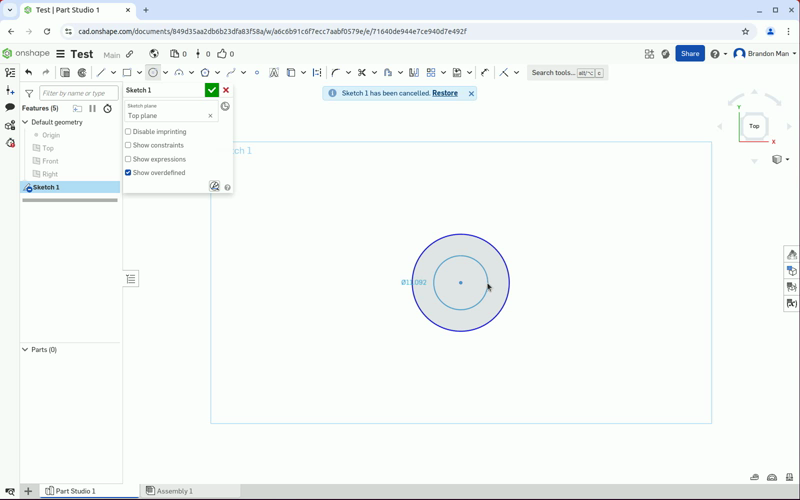
mouse_move(458, 238)
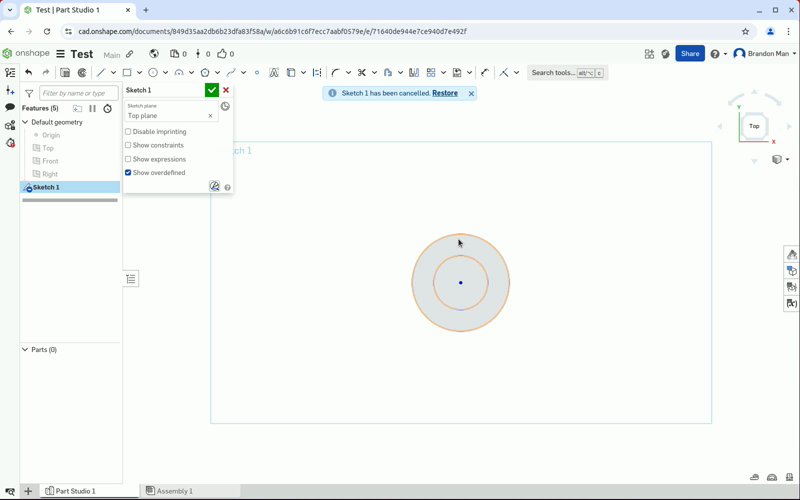
click(458, 238)
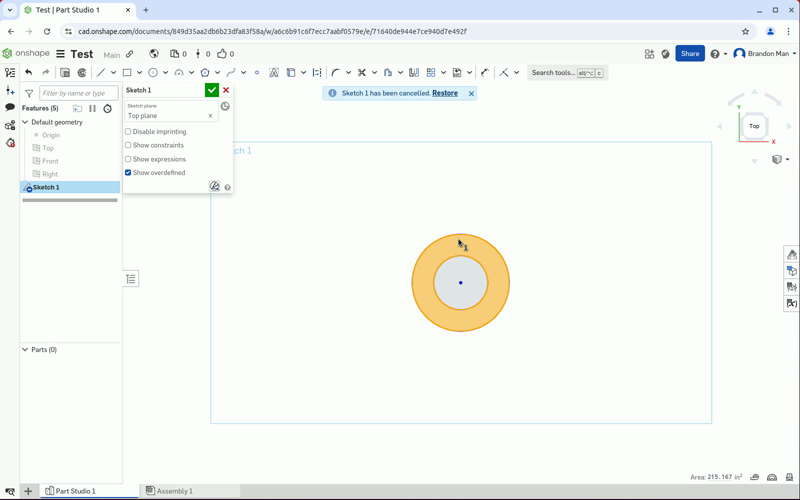
mouse_move(73, 352)
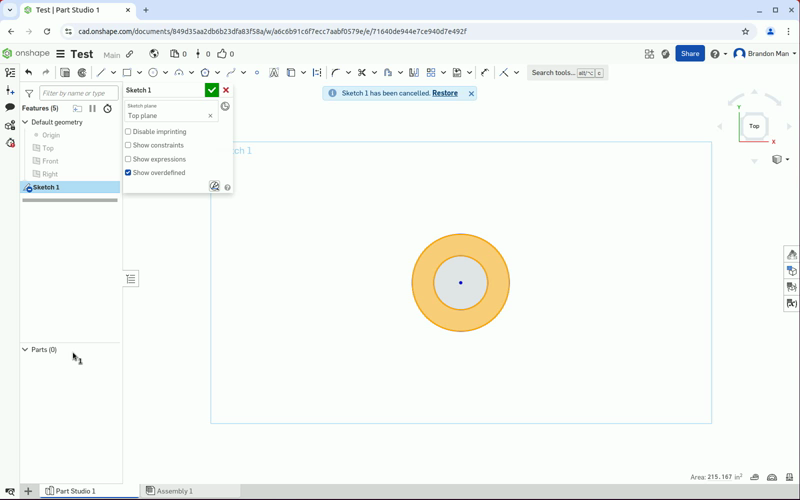
key(shift+y)
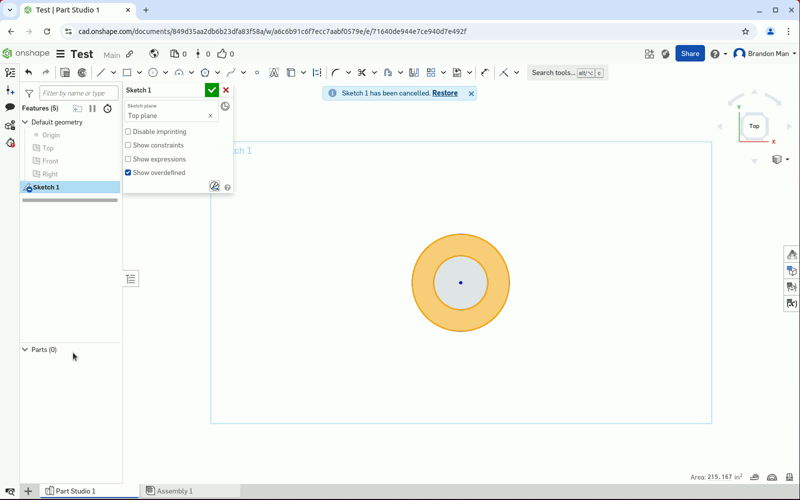
key(shift+e)
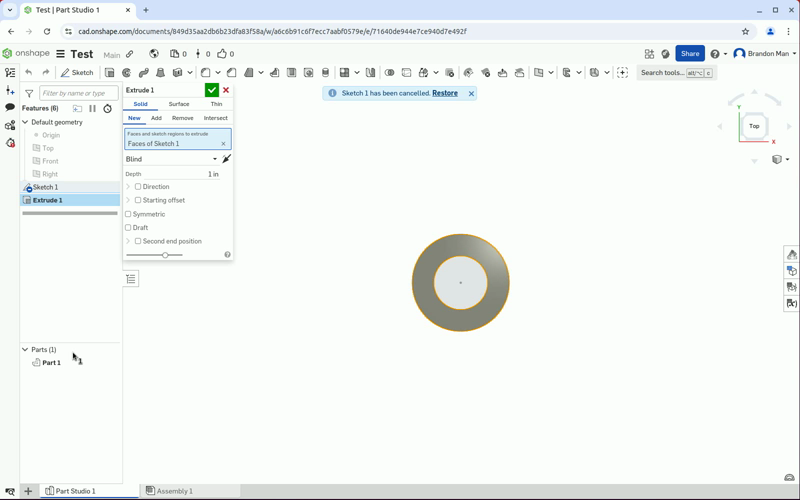
mouse_move(143, 106)
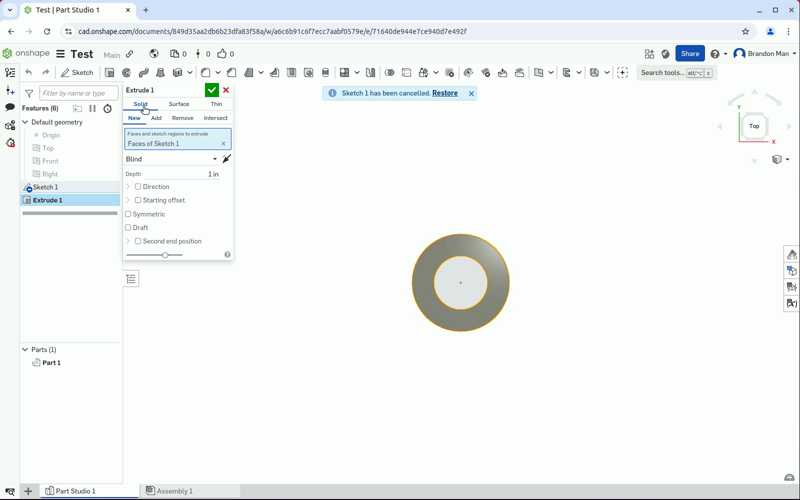
click(143, 106)
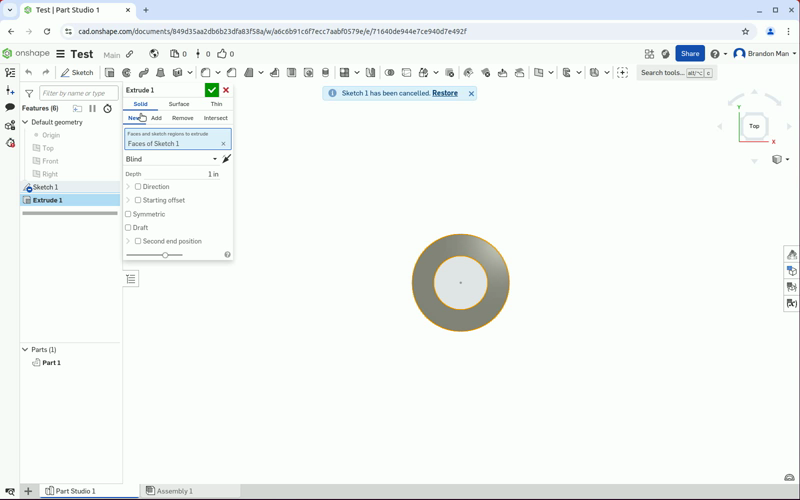
mouse_move(137, 120)
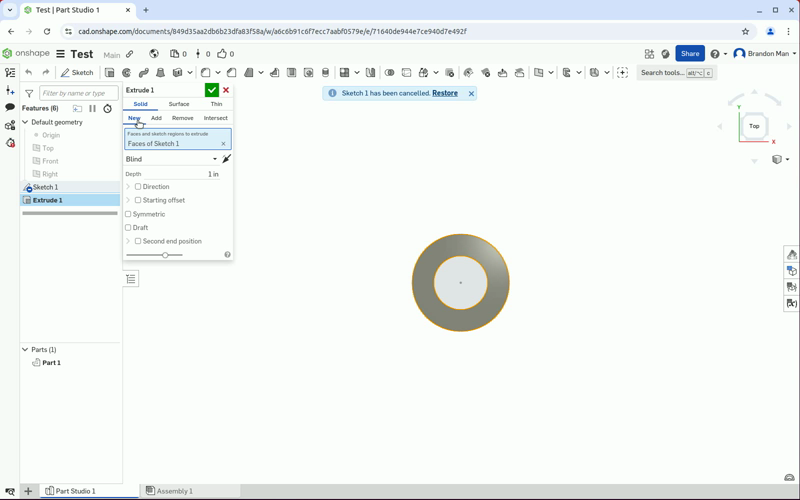
click(137, 120)
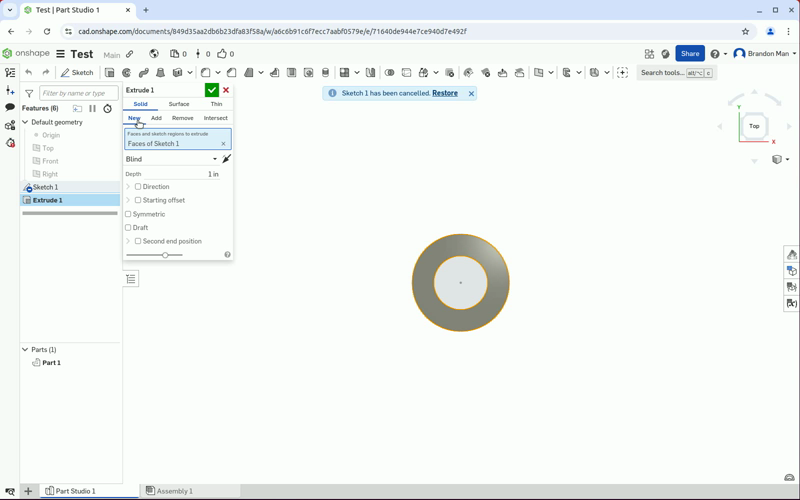
key(tab, 4)
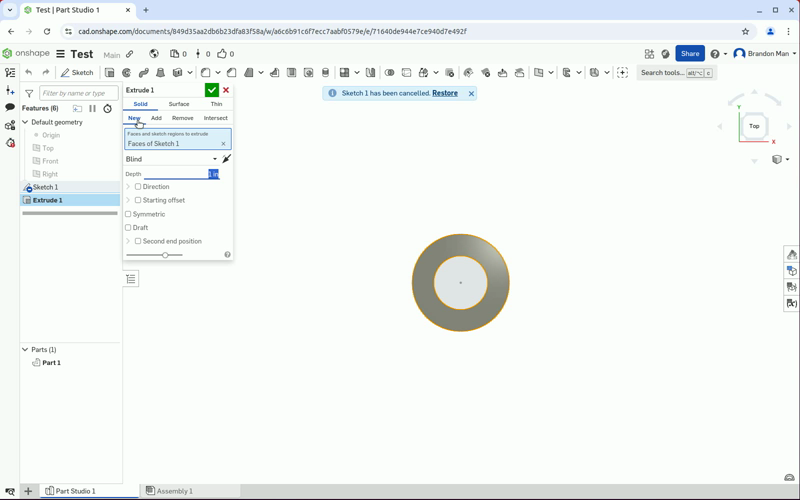
text(4.092)
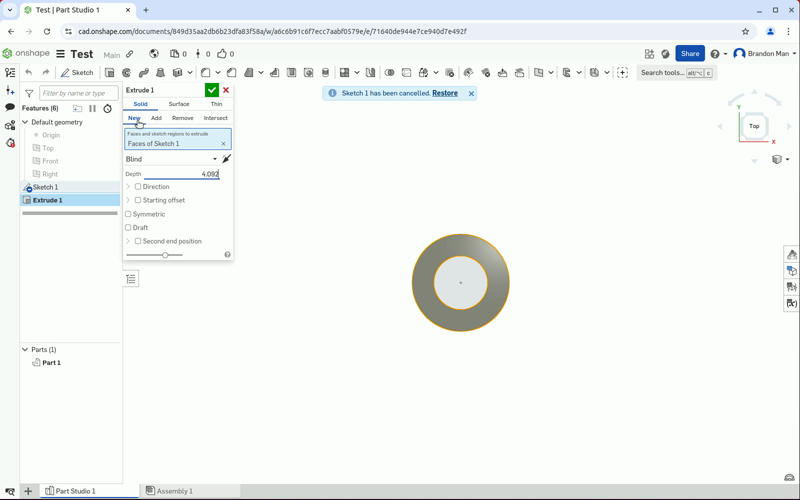
key(enter)
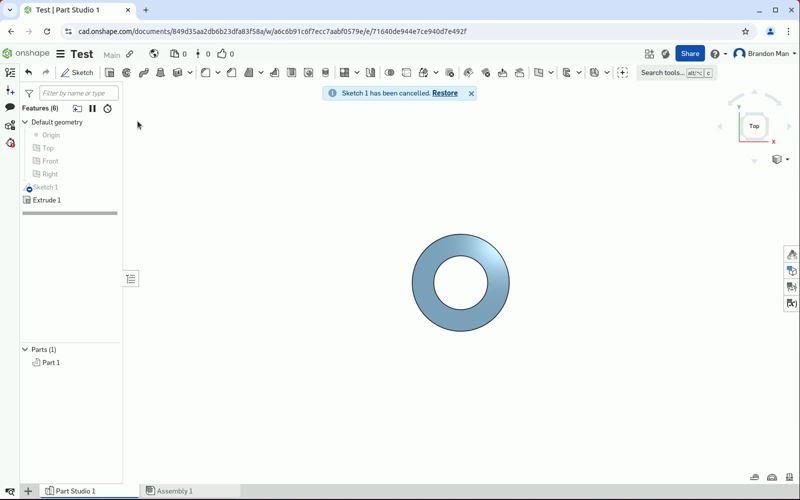
key(shift+h)
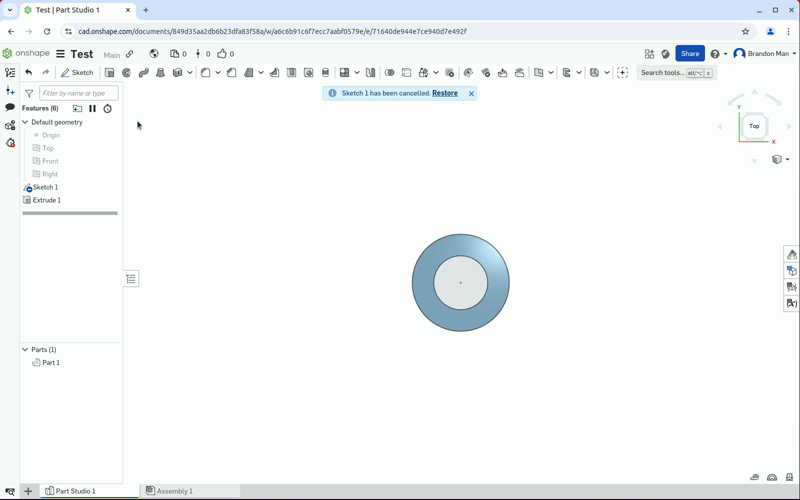
key(shift+h)
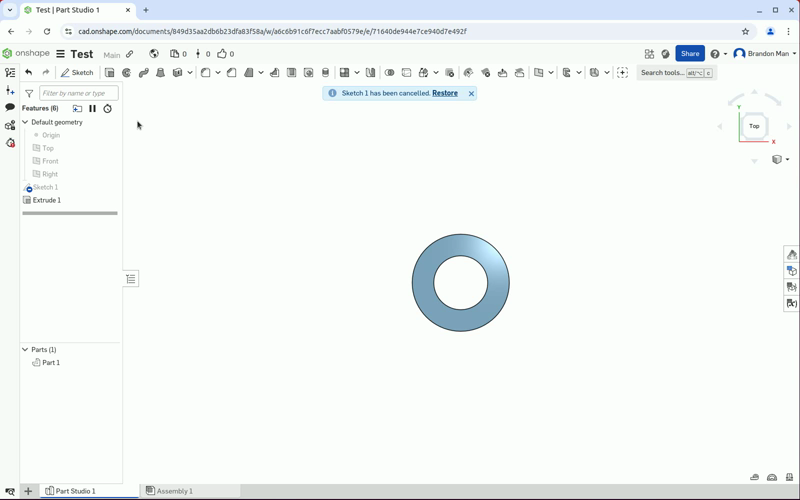
mouse_move(73, 189)
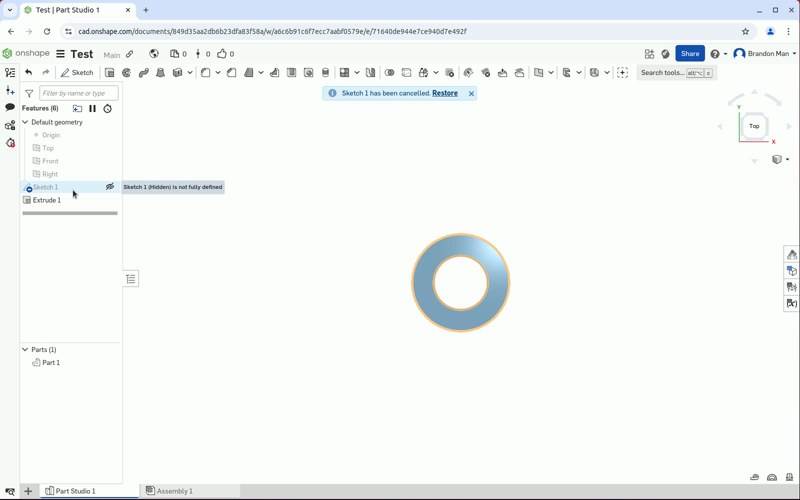
click(73, 189)
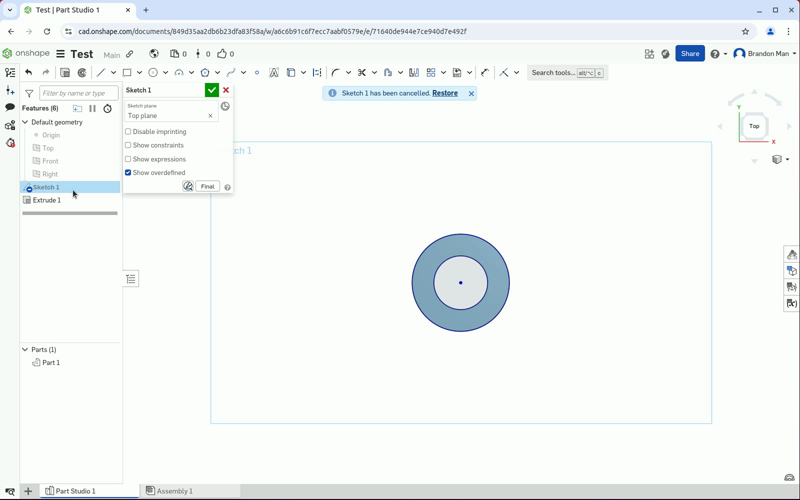
mouse_move(229, 92)
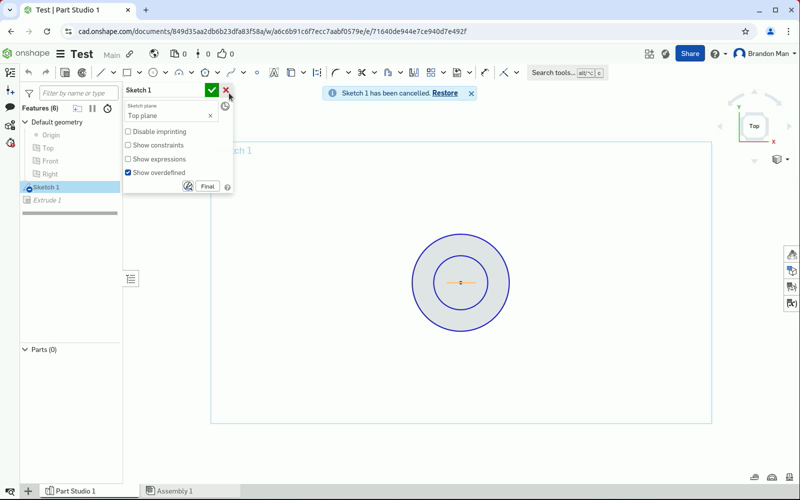
click(229, 92)
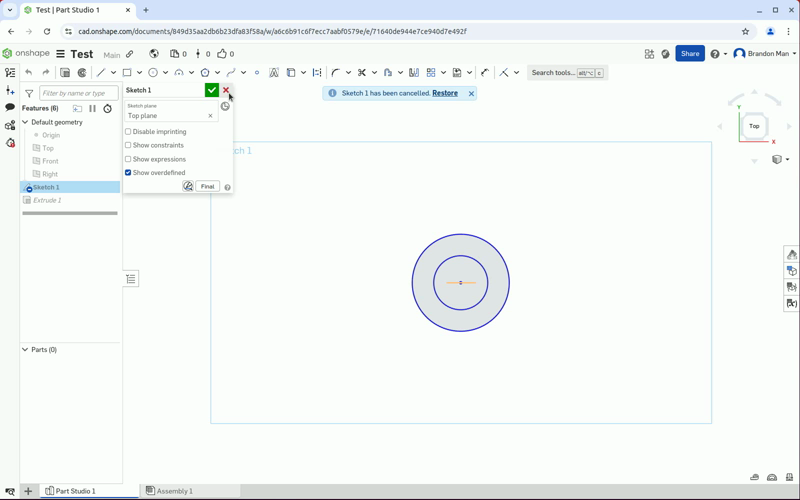
key(shift+s)
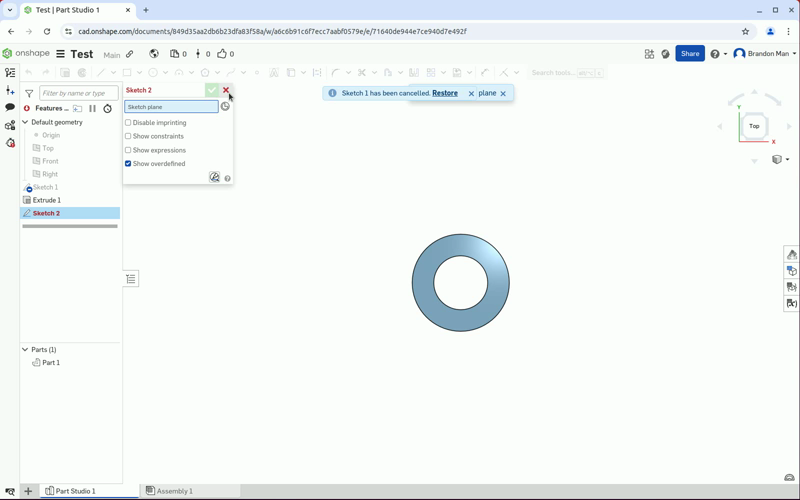
mouse_move(73, 150)
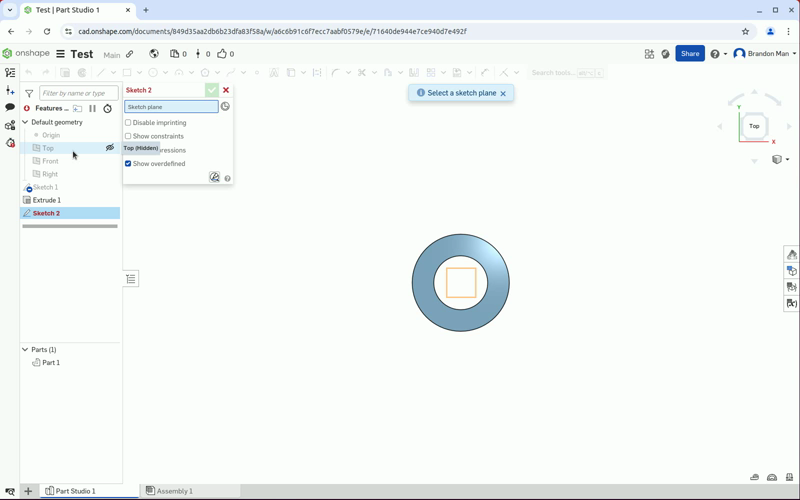
click(73, 150)
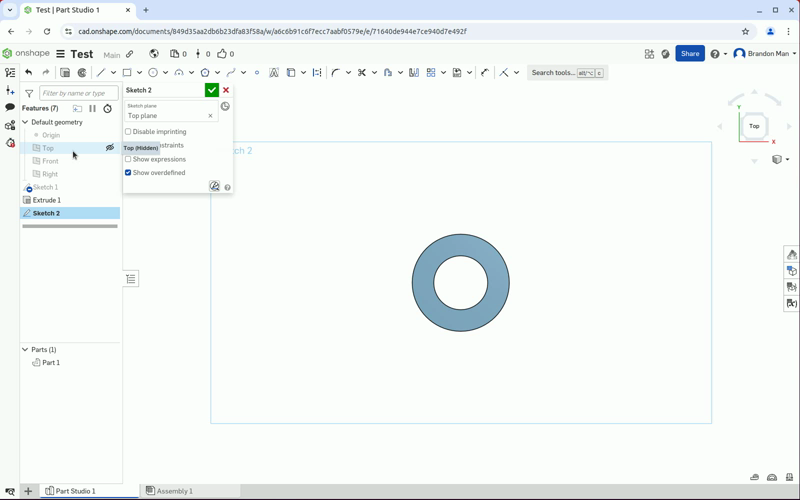
mouse_move(73, 352)
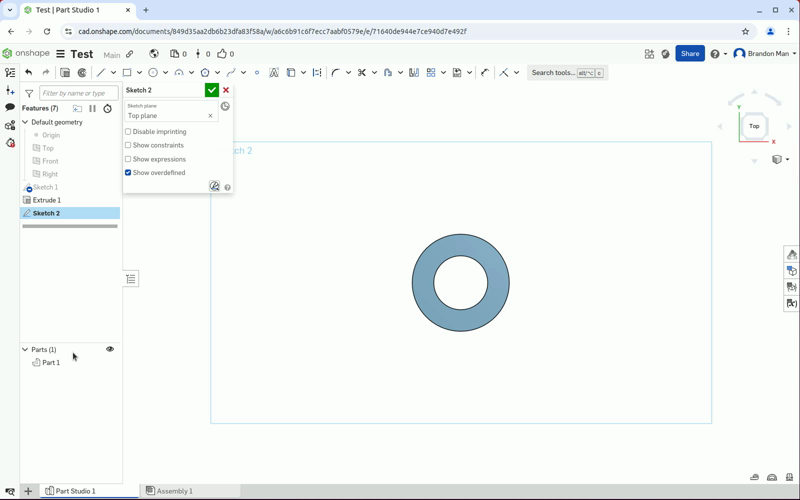
key(y)
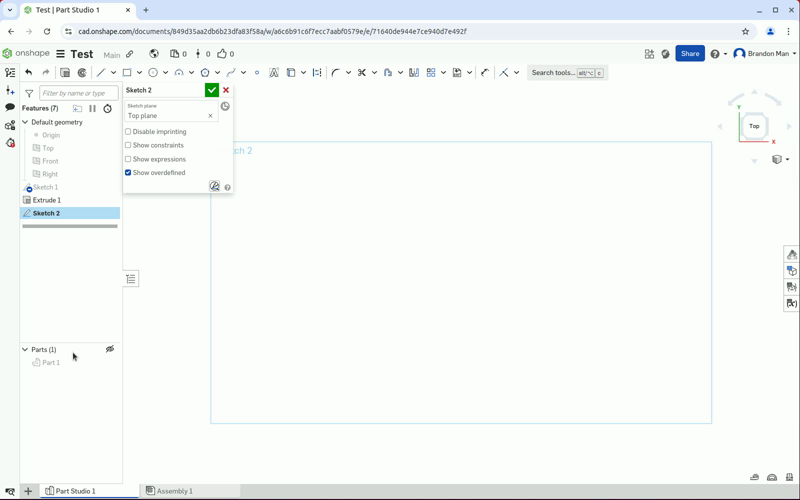
key(c)
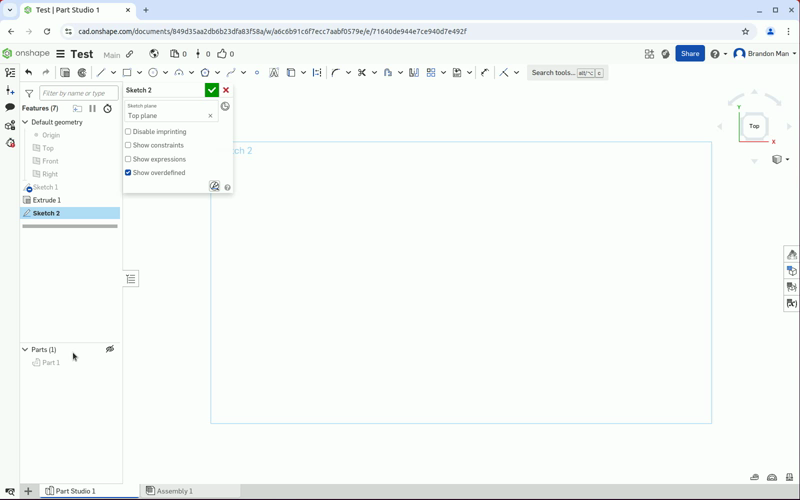
key_down(shift)
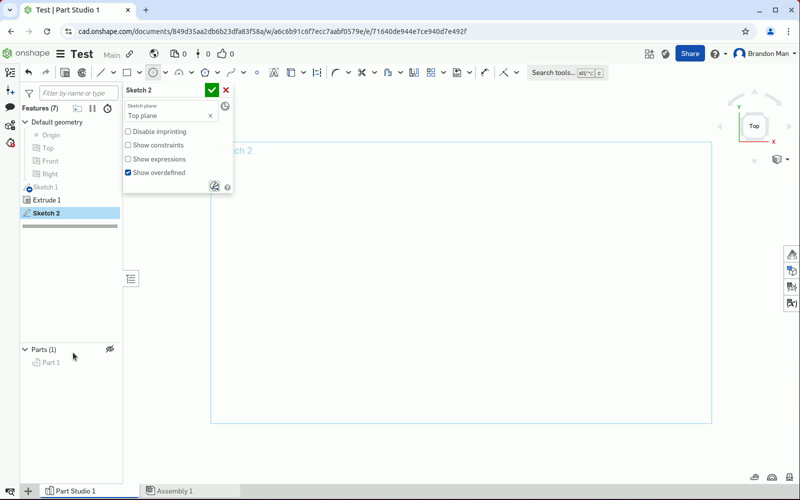
mouse_move(461, 282)
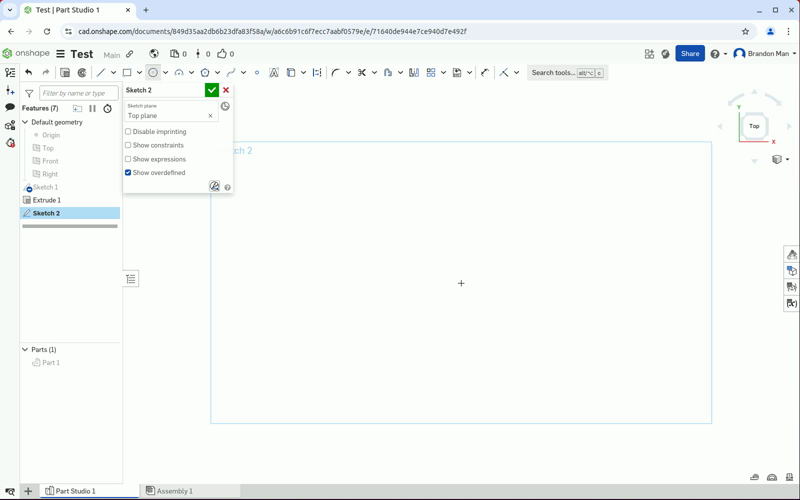
click(461, 282)
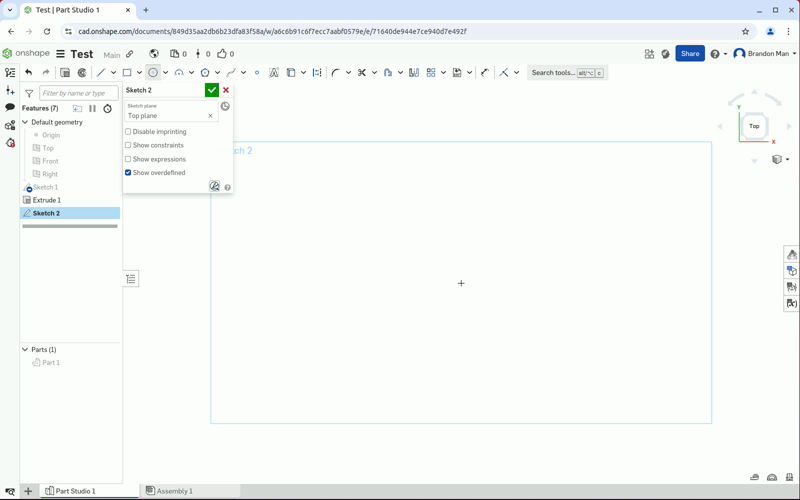
key_up(shift)
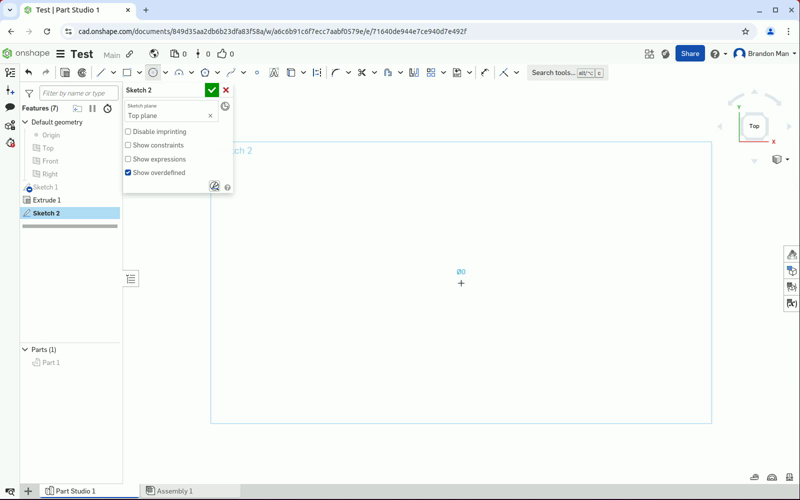
mouse_move(489, 282)
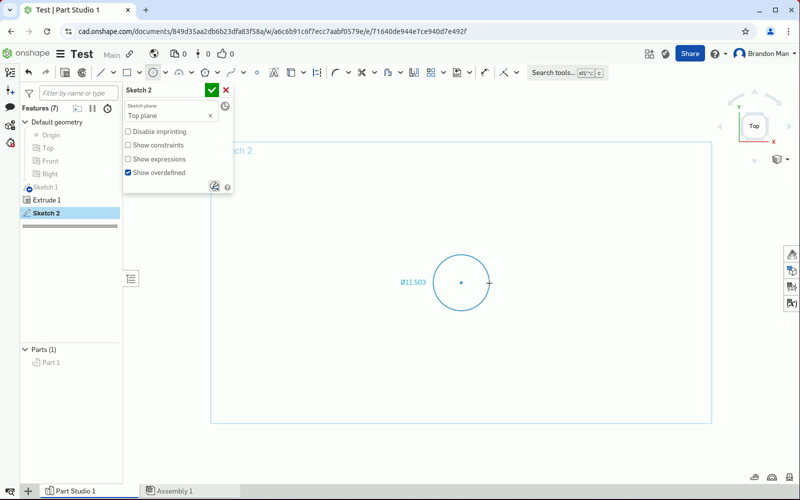
click(489, 282)
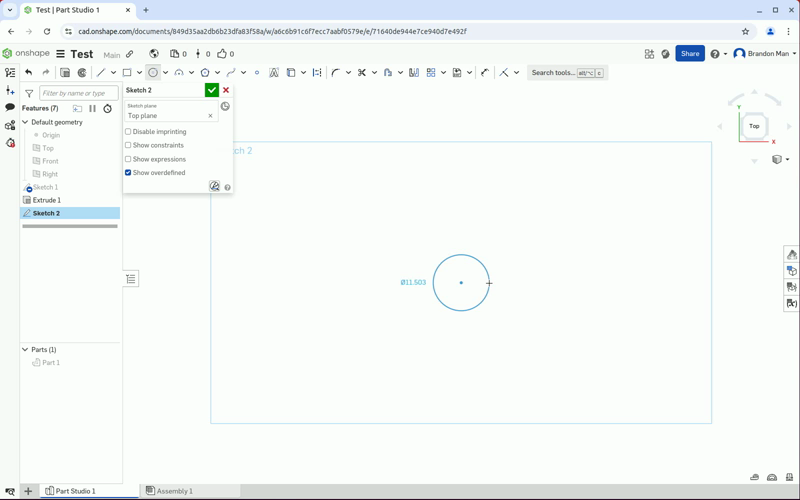
key(esc)
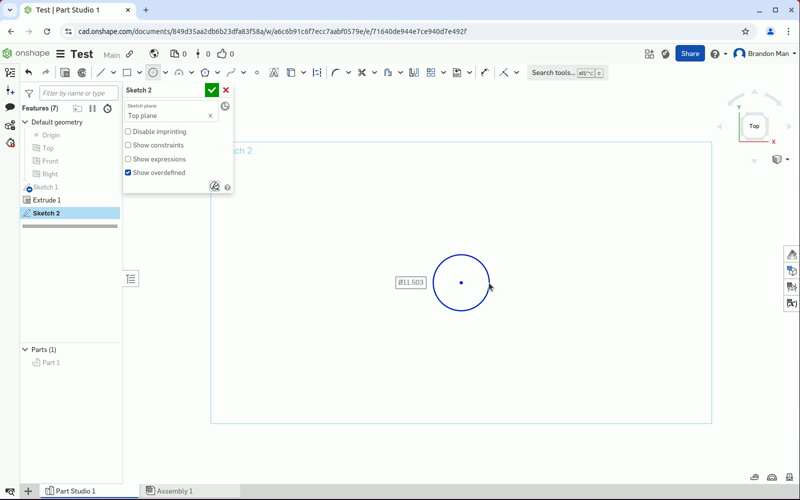
mouse_move(446, 289)
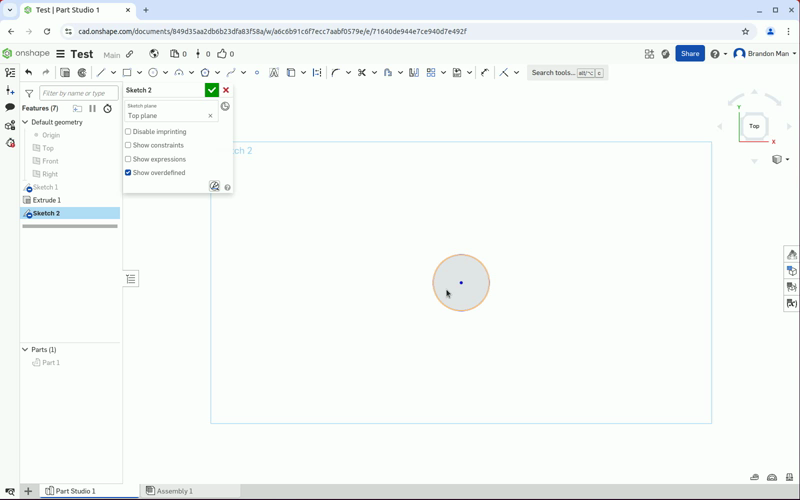
click(446, 289)
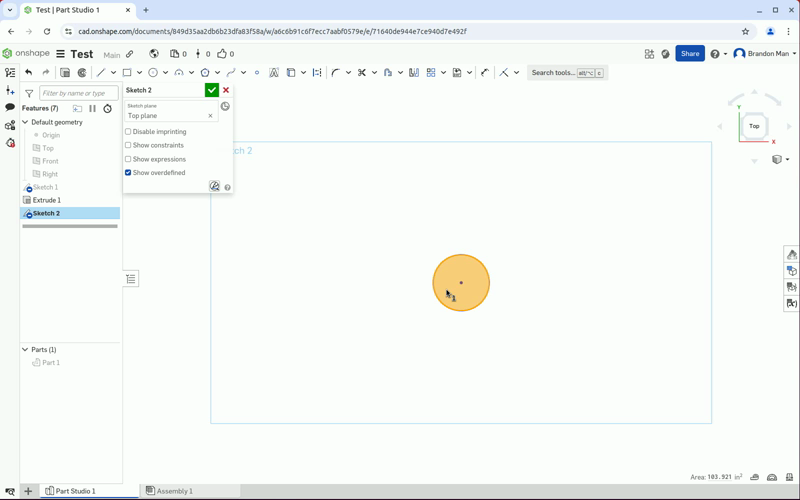
mouse_move(73, 352)
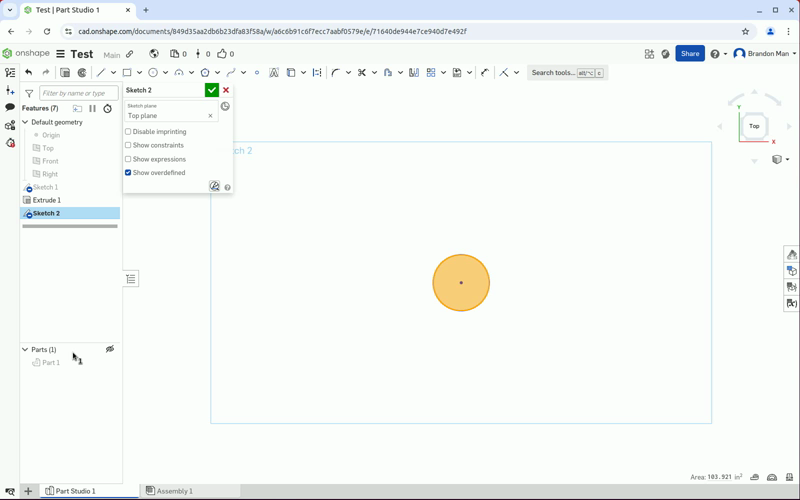
key(shift+y)
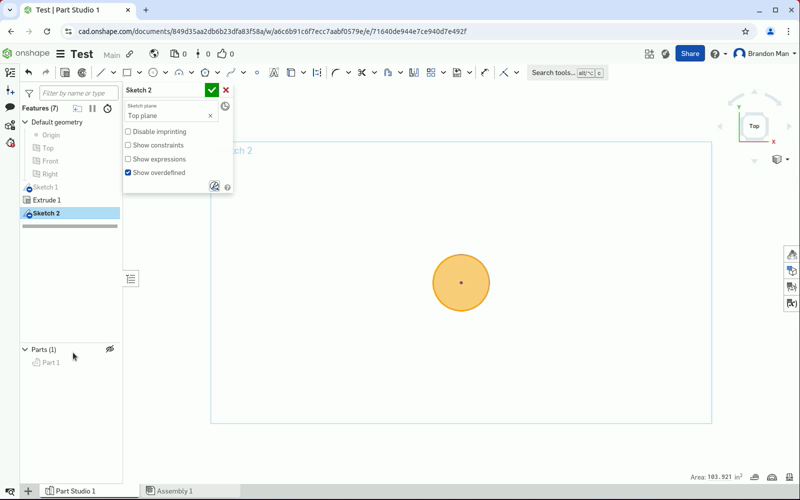
key(shift+e)
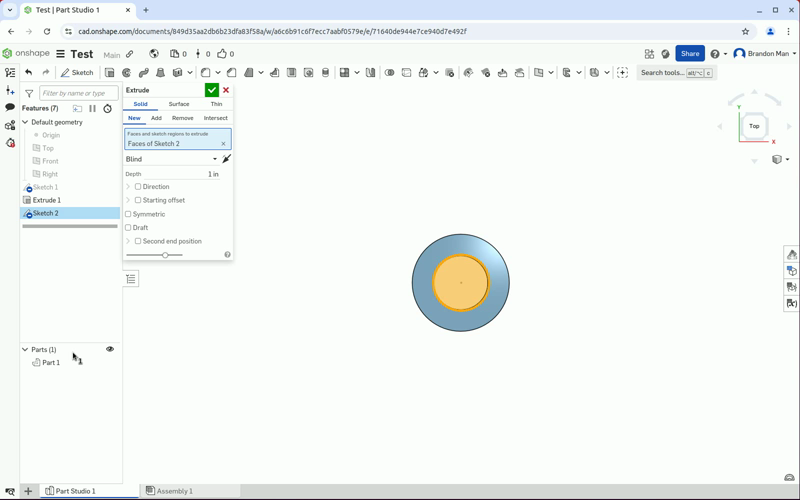
mouse_move(143, 106)
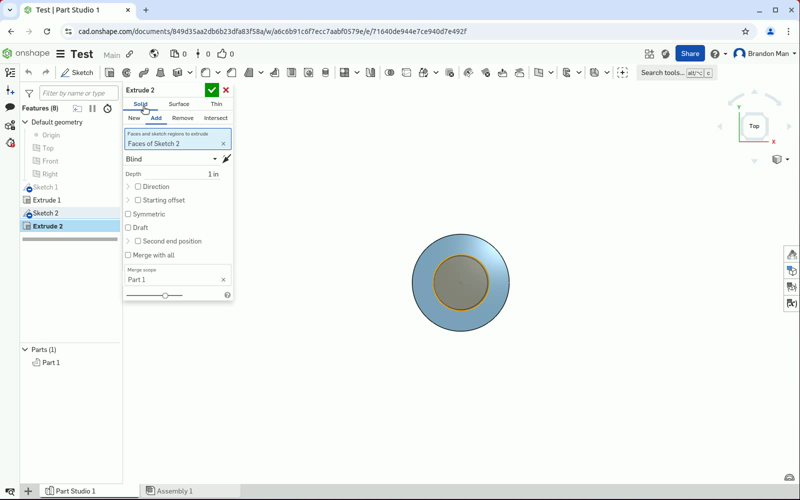
click(143, 106)
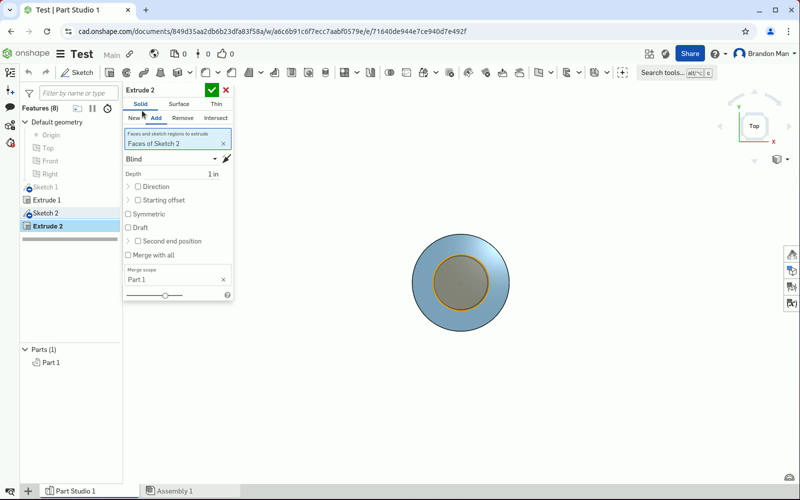
mouse_move(137, 120)
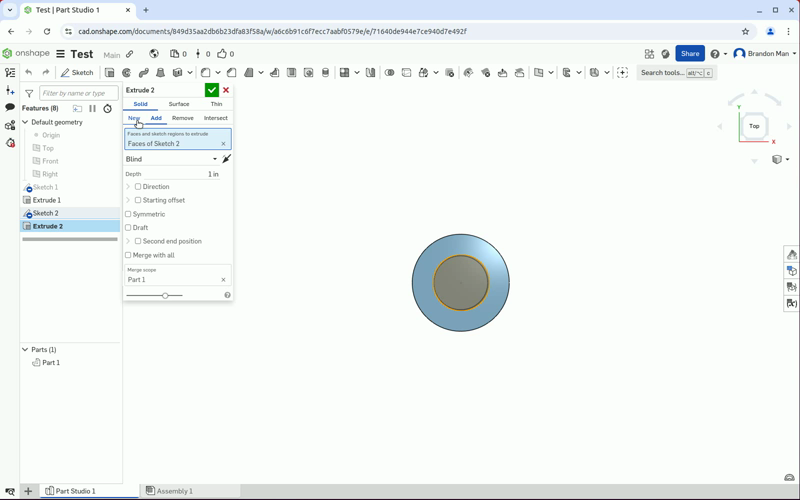
click(137, 120)
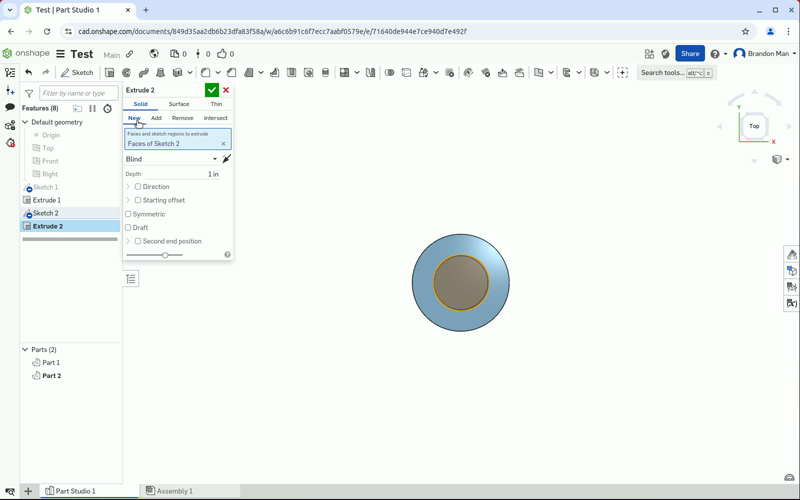
key(tab, 4)
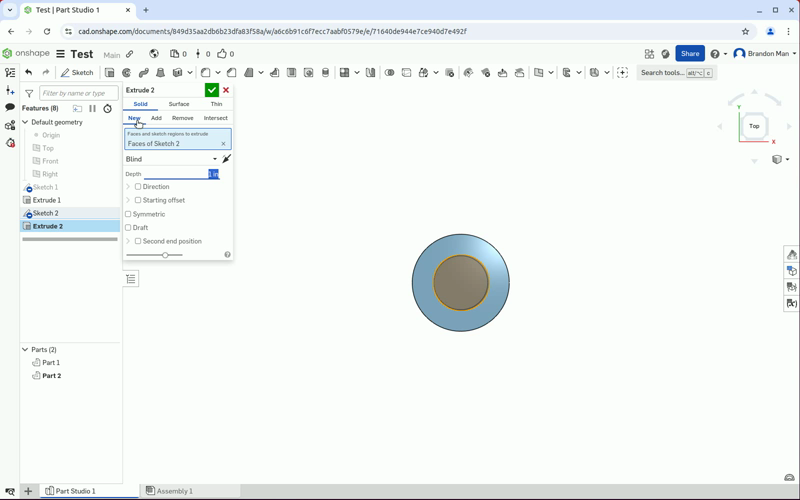
text(4.092)
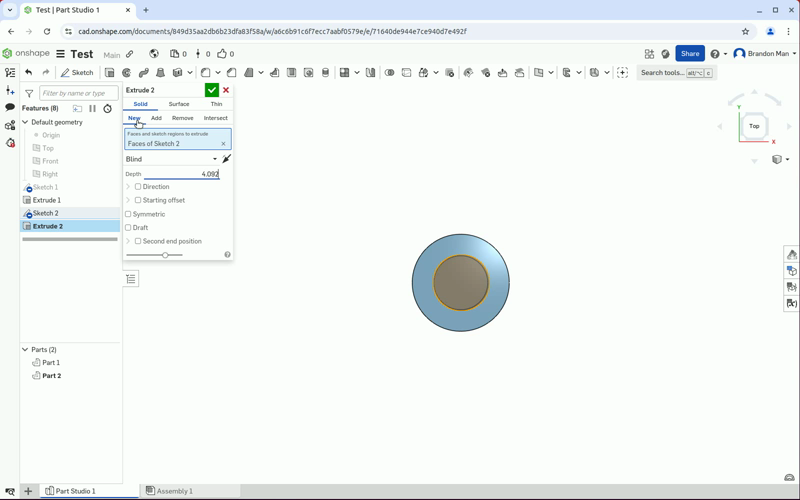
key(enter)
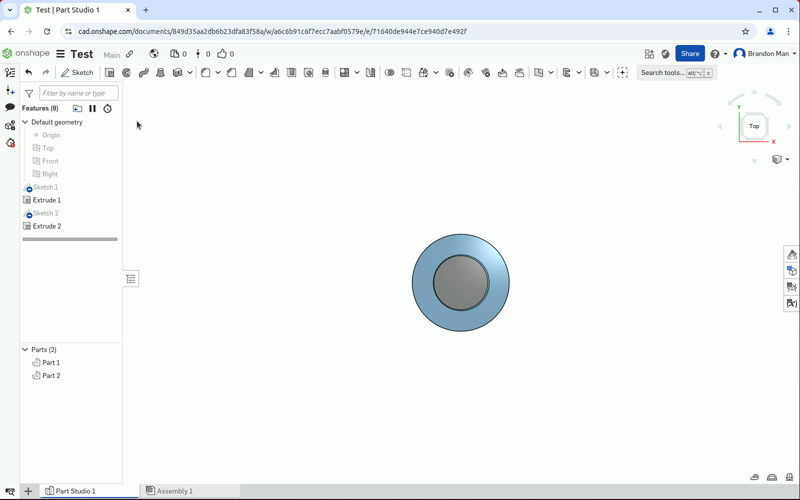
key(shift+h)
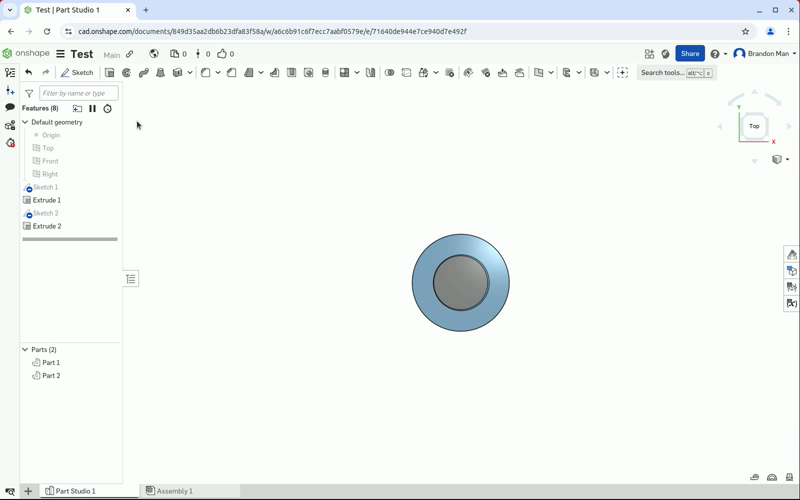
key(shift+h)
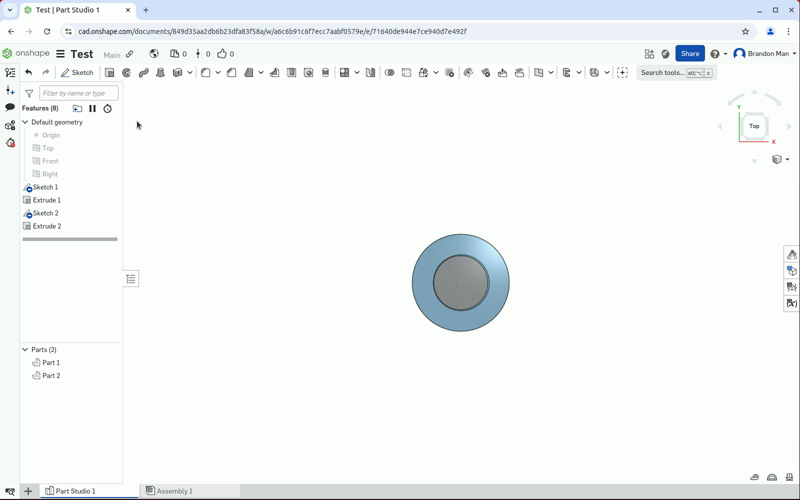
key(shift+7)
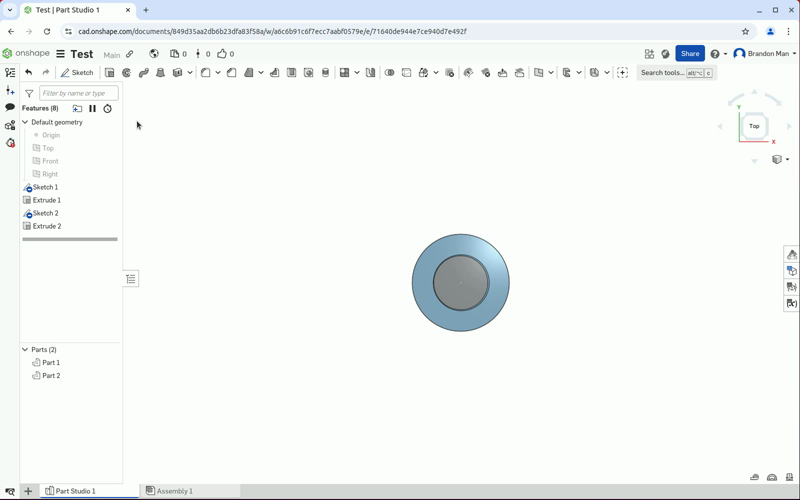
key(up, 3)
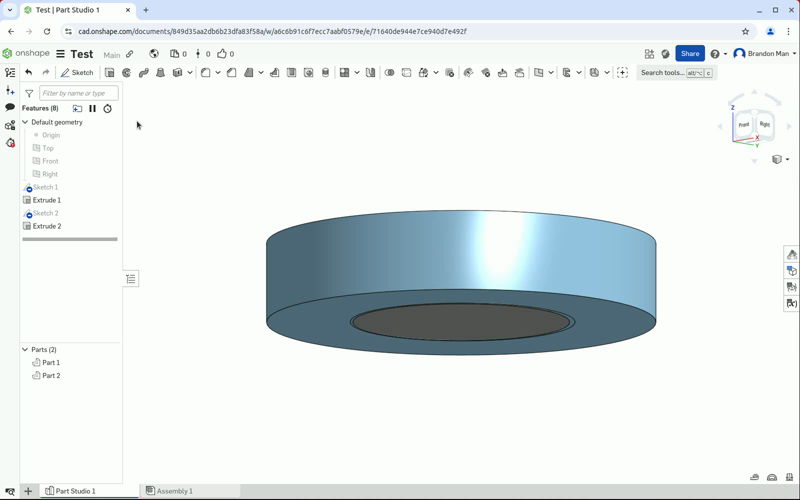
key(left, 3)
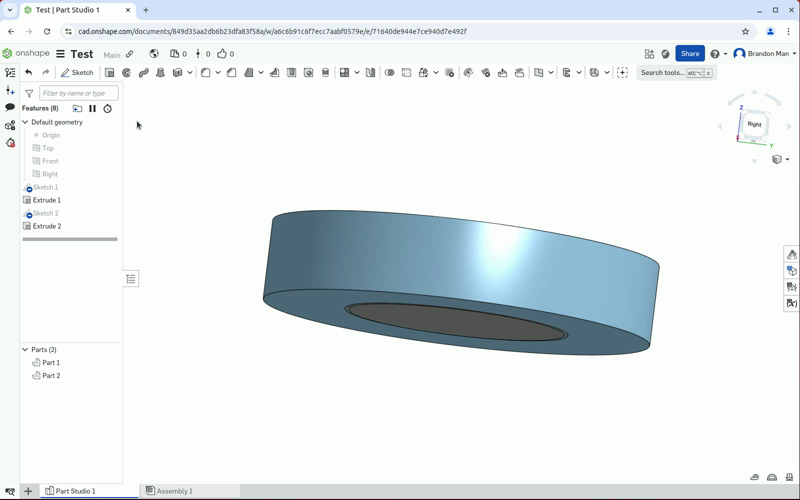
key(right, 3)
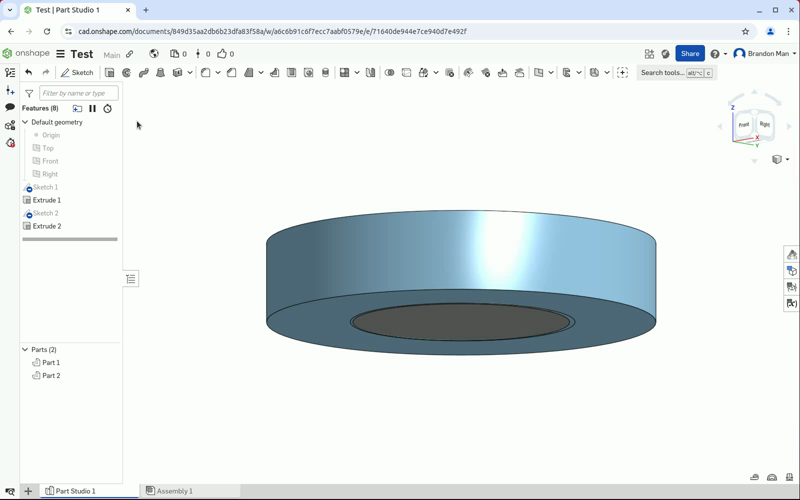
key(down, 3)
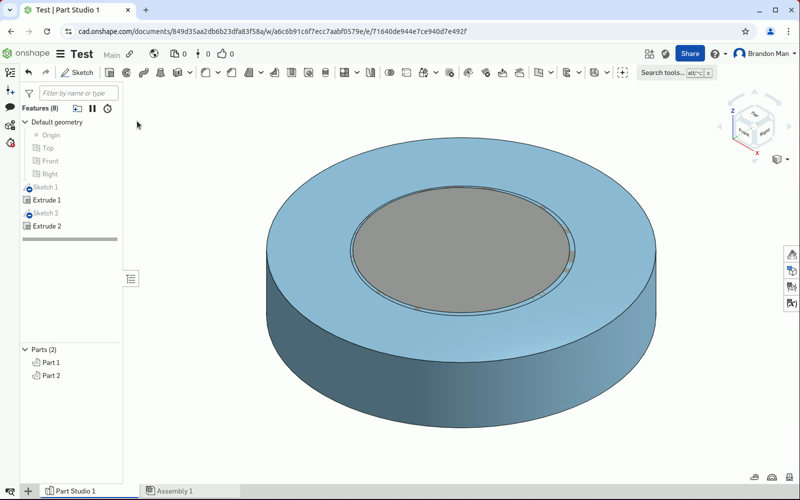
mouse_move(73, 189)
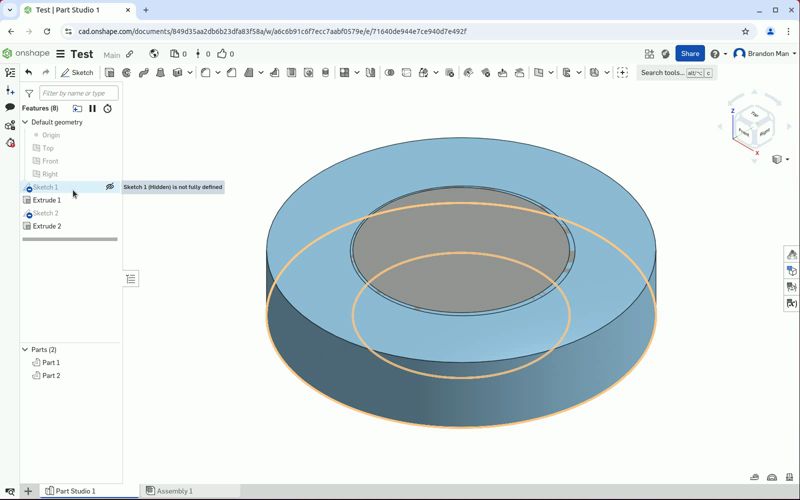
click(73, 189)